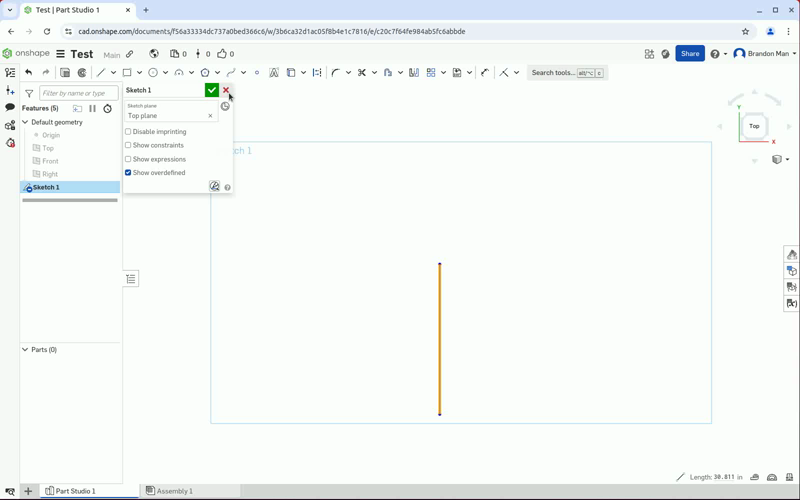
key(shift+h)
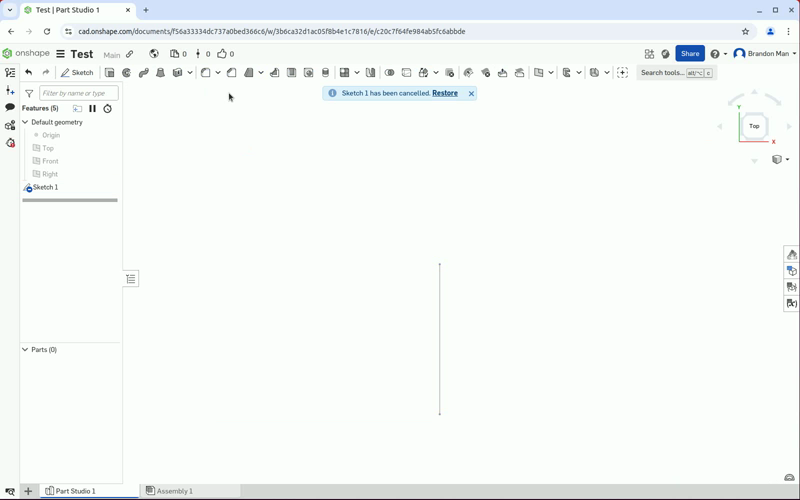
key(shift+s)
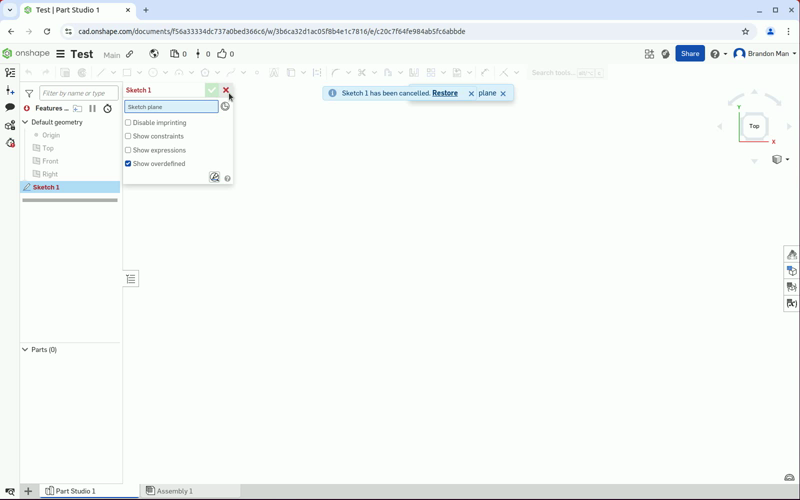
mouse_move(73, 150)
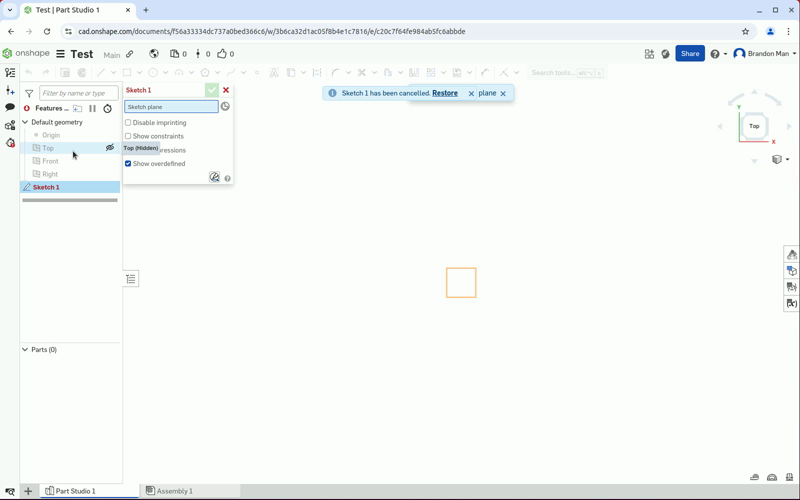
click(73, 150)
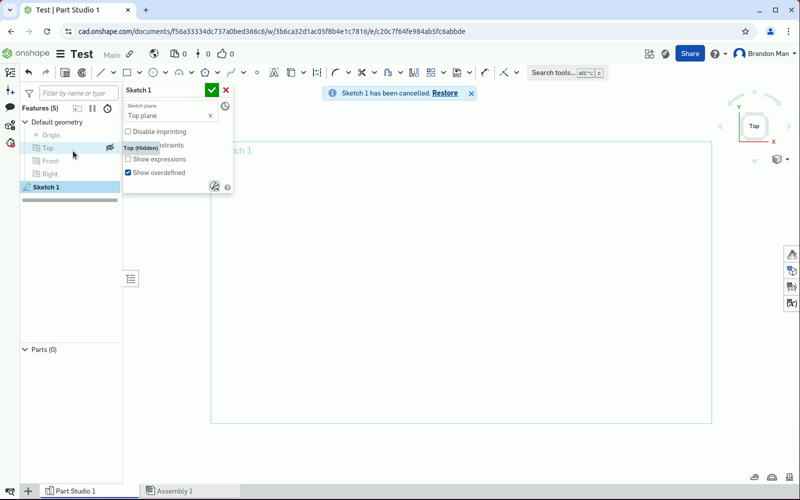
mouse_move(73, 352)
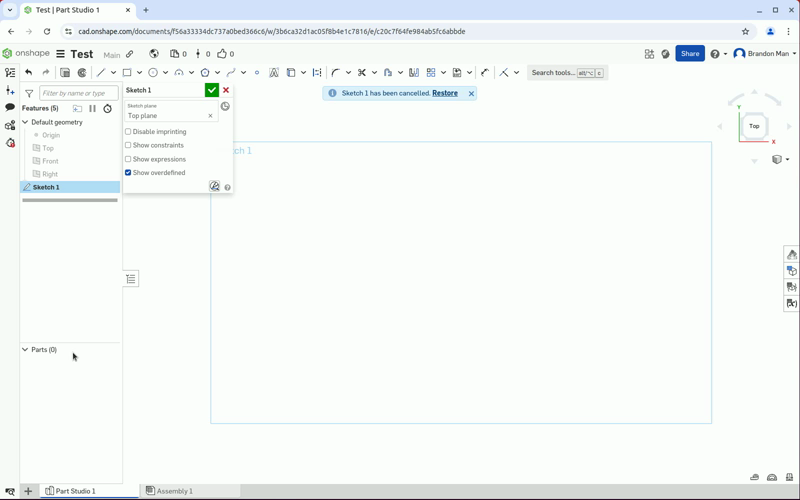
key(y)
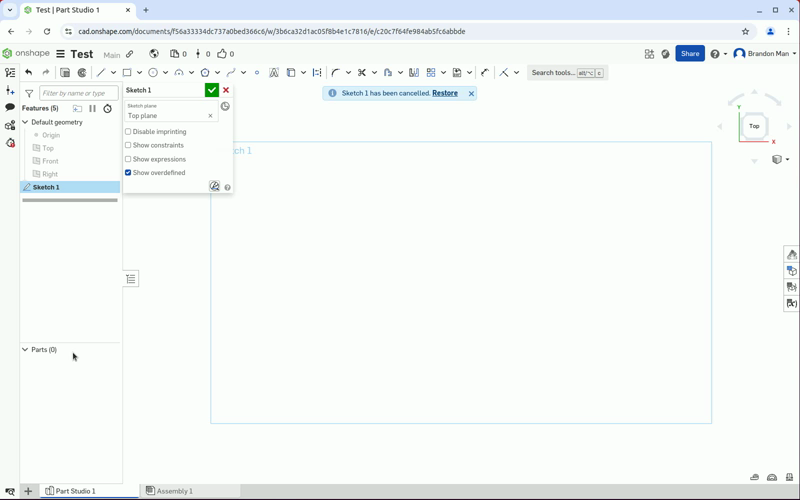
key(l)
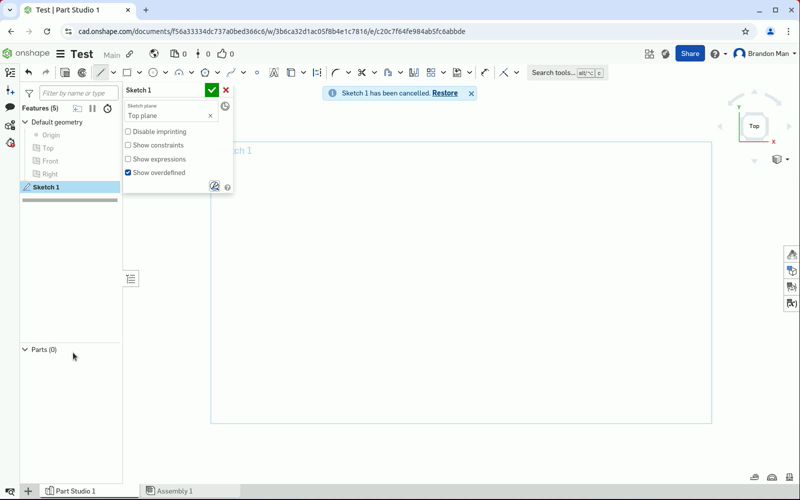
key_down(shift)
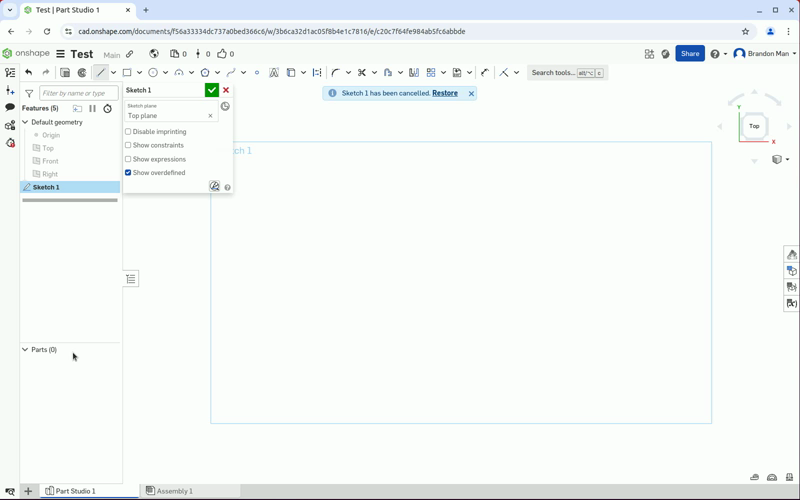
mouse_move(460, 282)
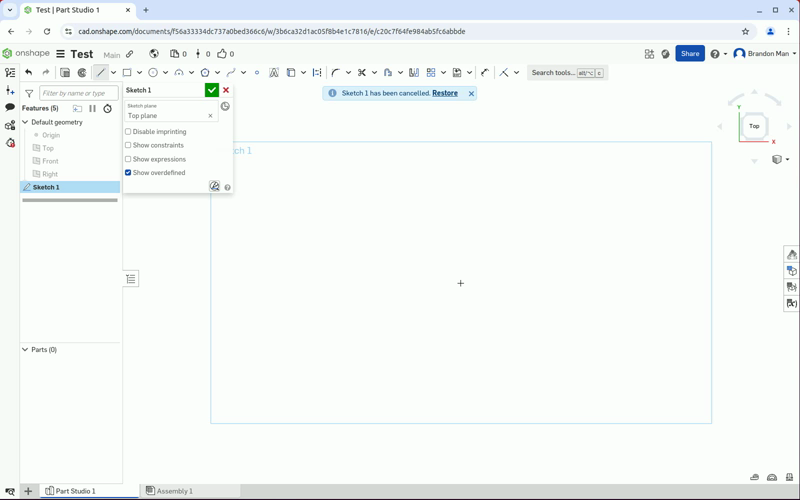
click(460, 282)
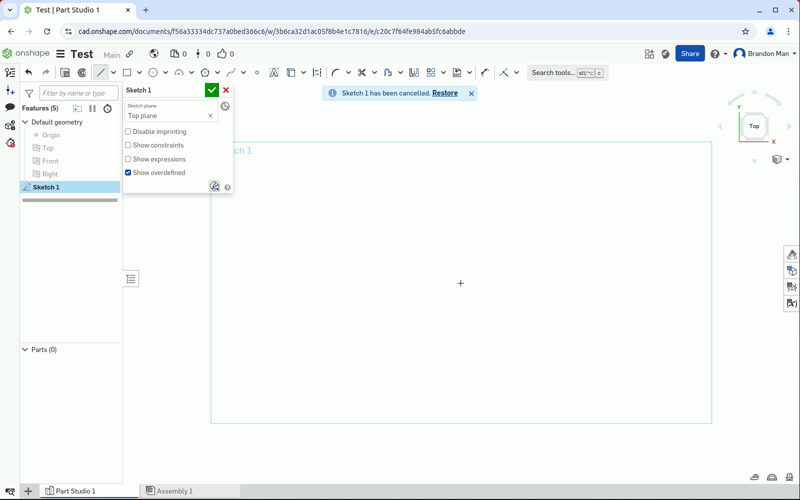
key_up(shift)
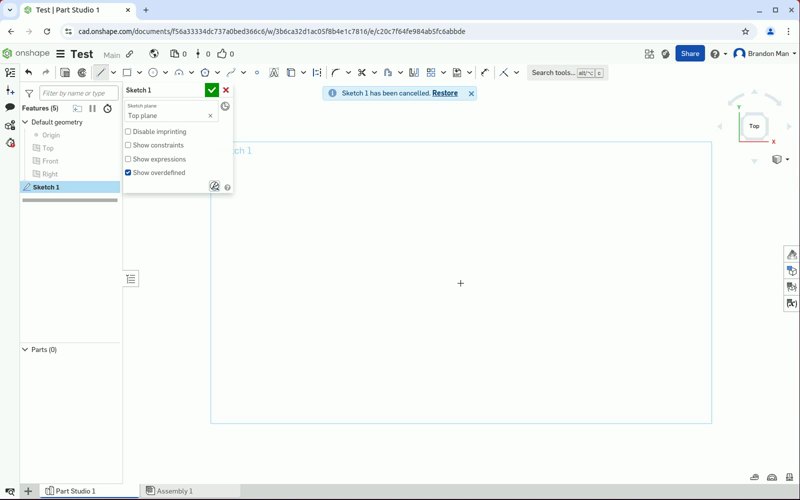
key_down(shift)
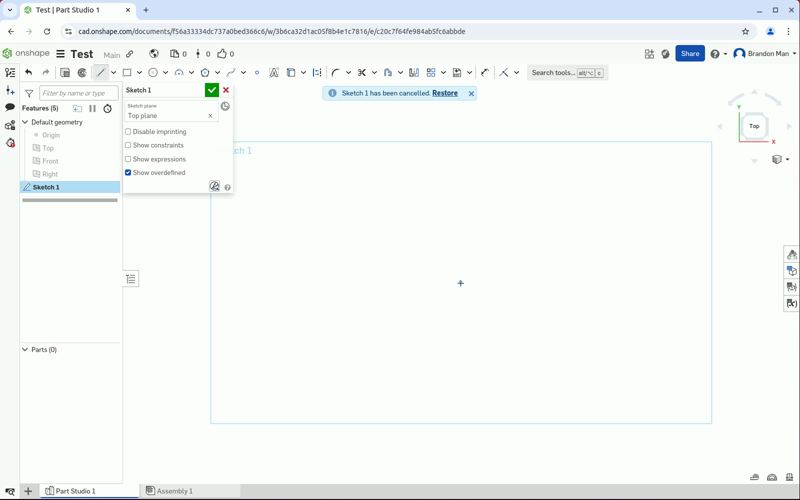
mouse_move(573, 282)
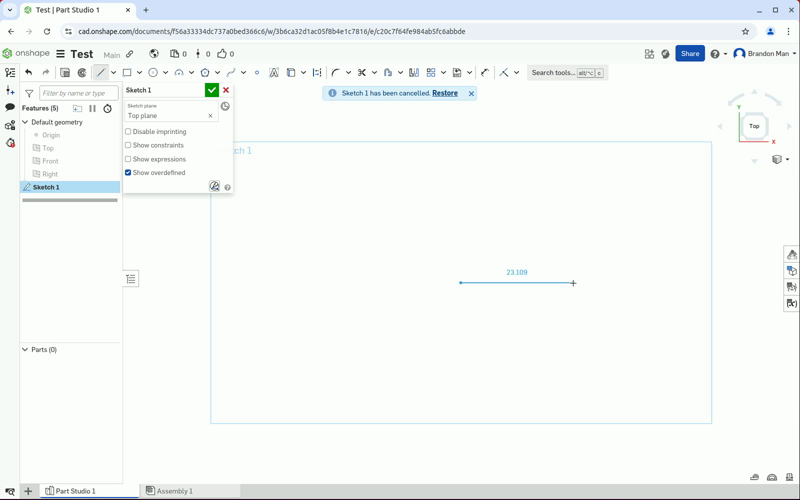
click(573, 282)
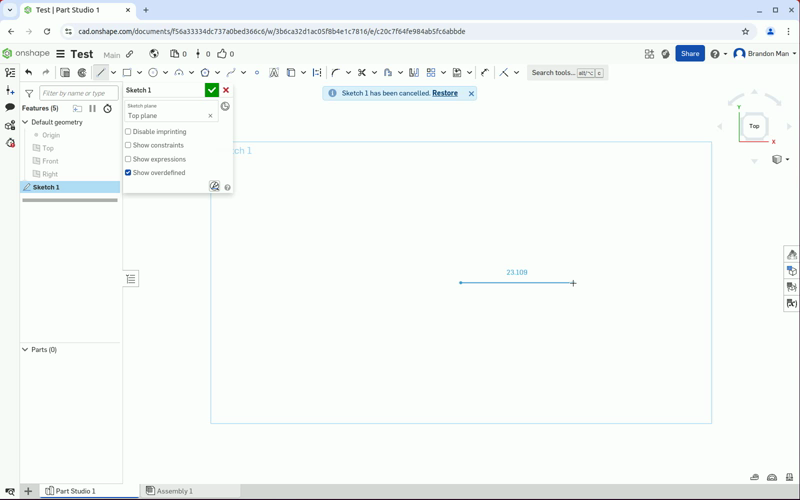
key_up(shift)
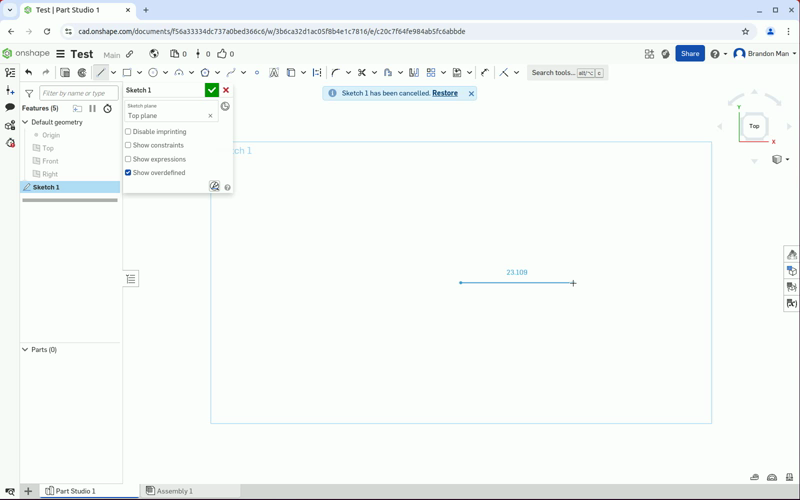
key_down(shift)
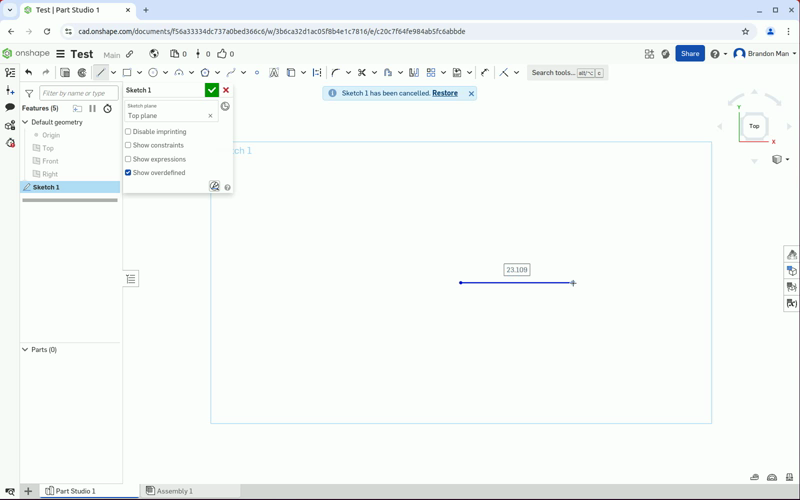
mouse_move(573, 170)
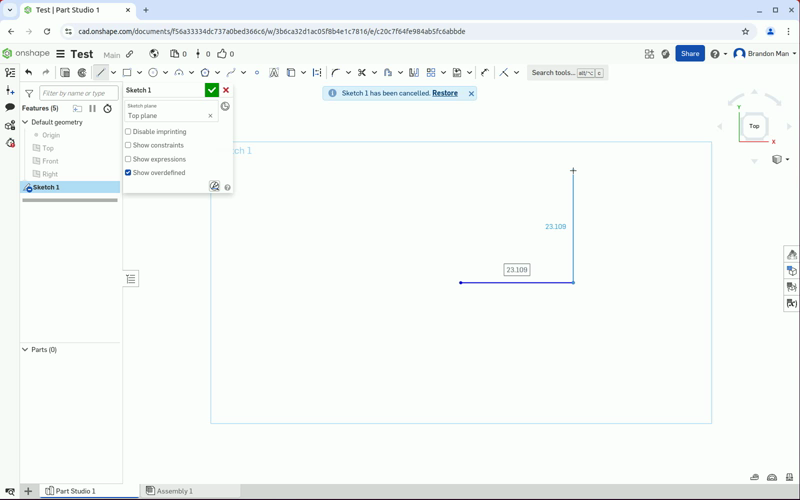
click(573, 170)
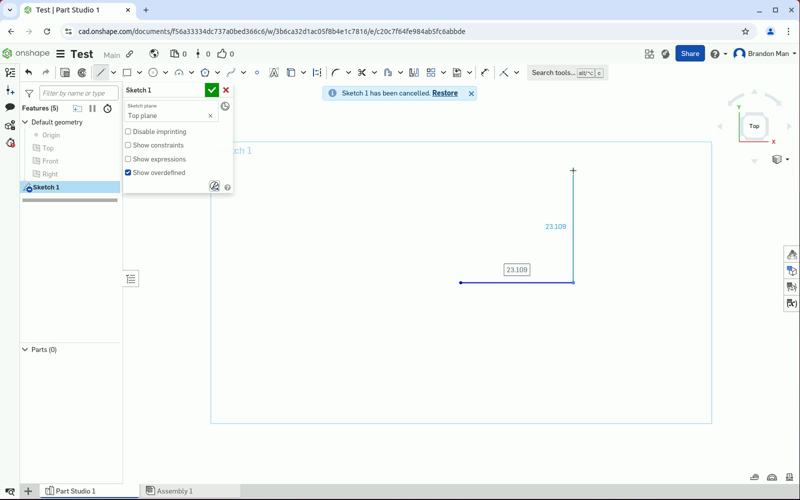
key_up(shift)
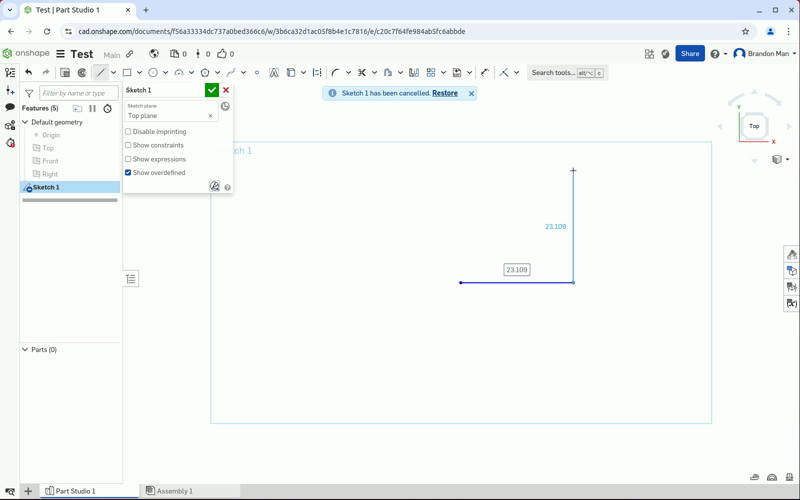
key_down(shift)
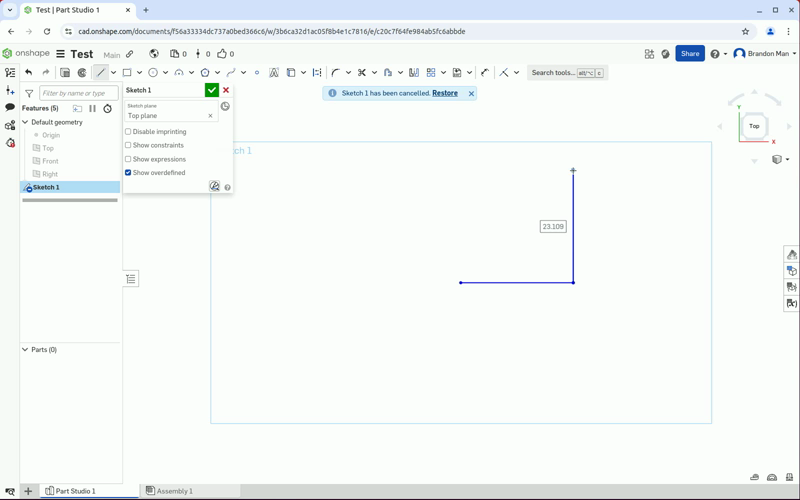
mouse_move(460, 170)
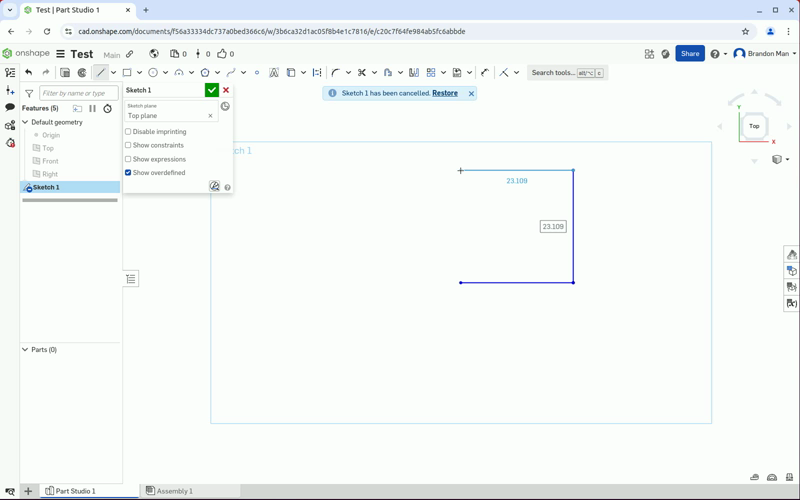
click(460, 170)
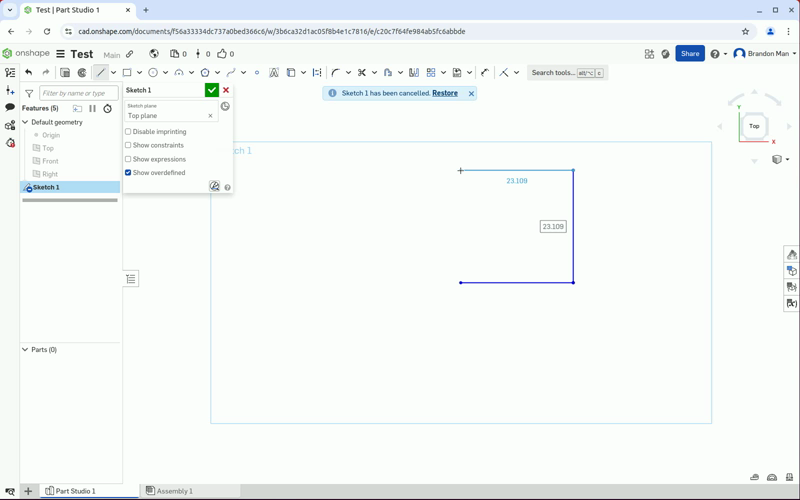
key_up(shift)
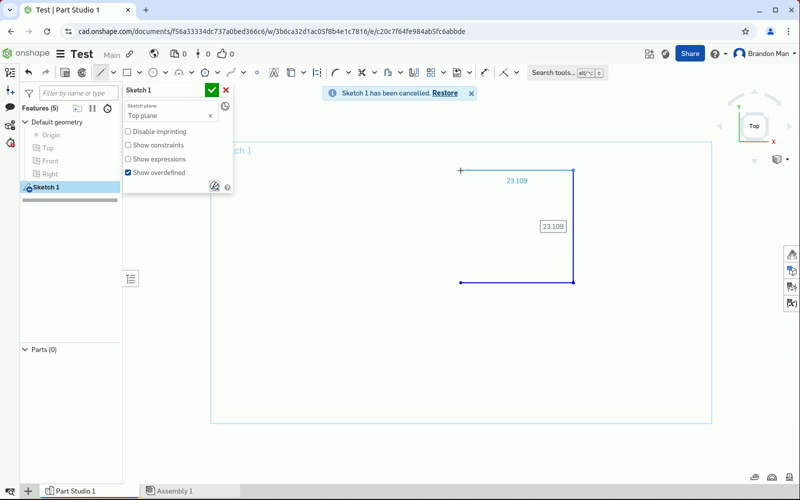
key_down(shift)
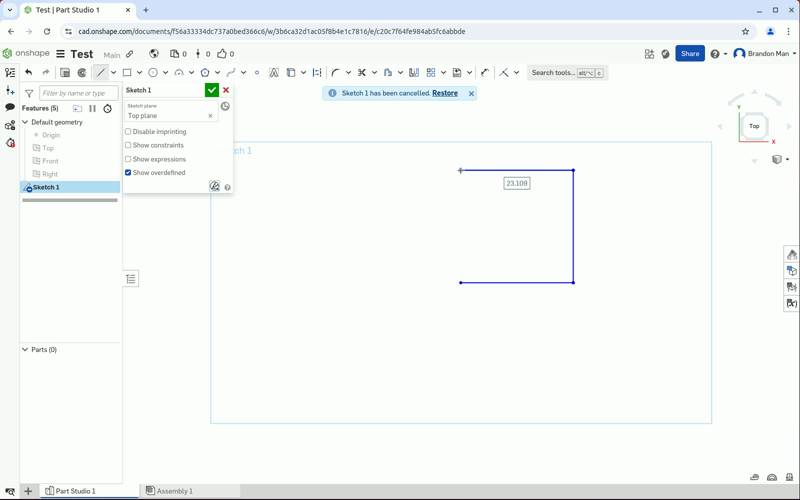
mouse_move(460, 282)
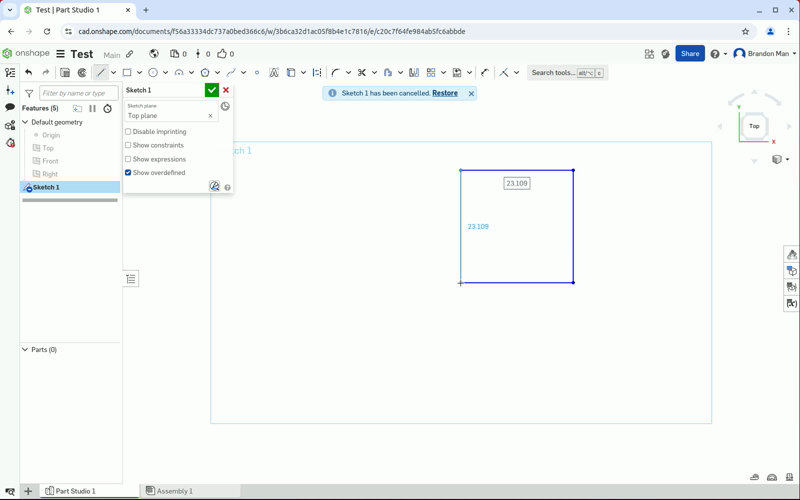
key_up(shift)
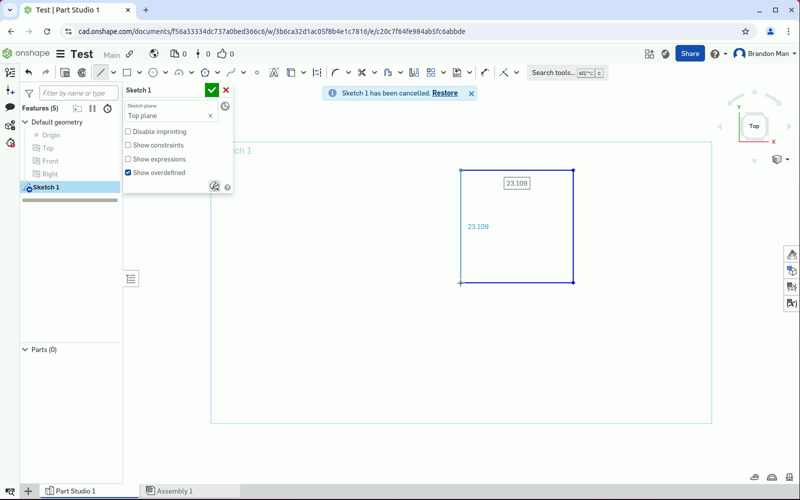
click(460, 282)
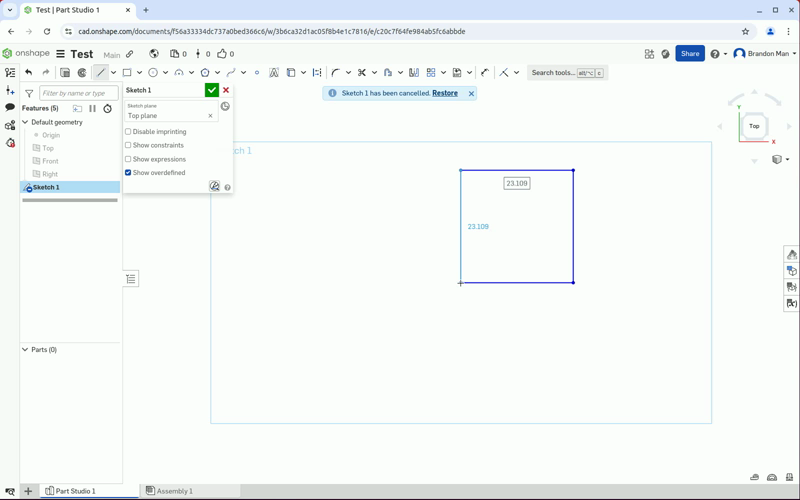
key(esc)
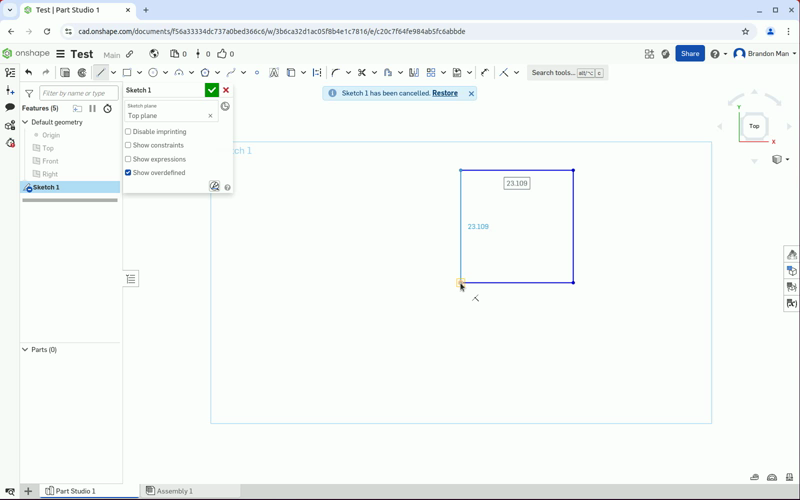
mouse_move(497, 226)
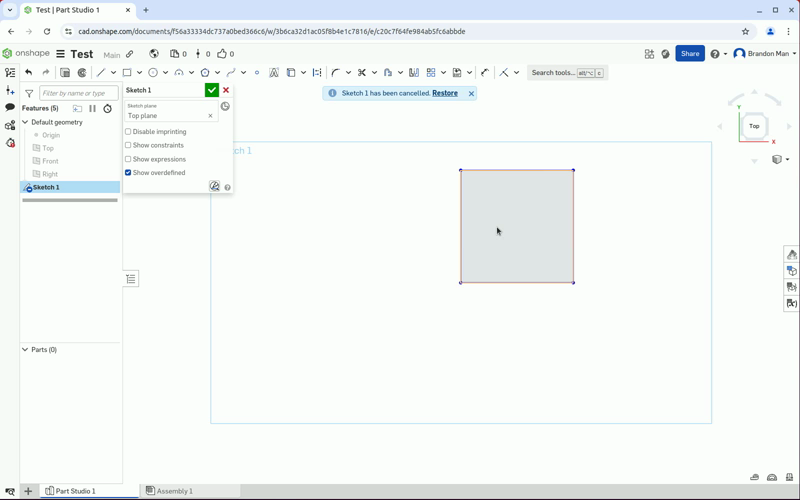
click(497, 226)
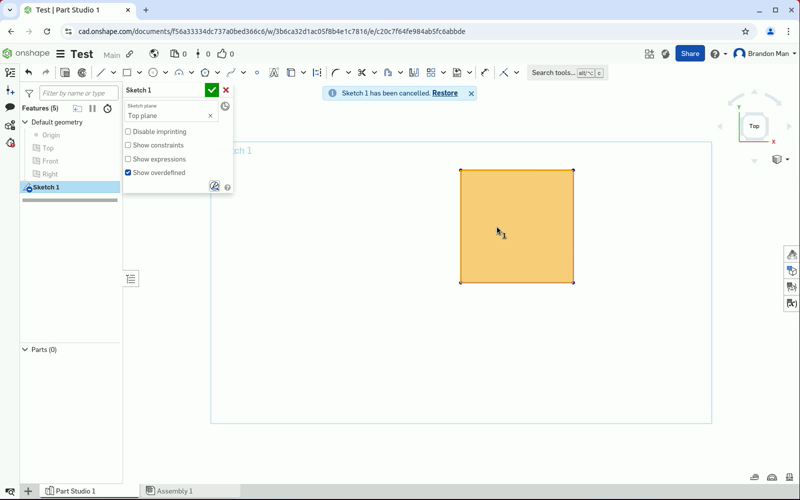
mouse_move(73, 352)
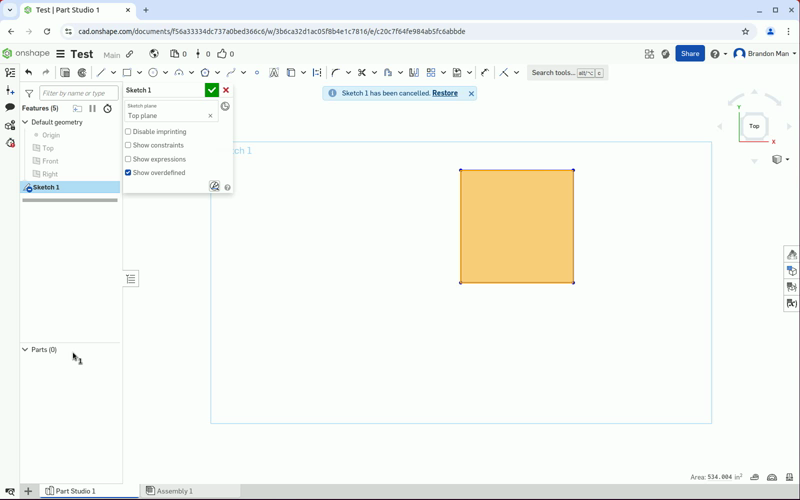
key(shift+y)
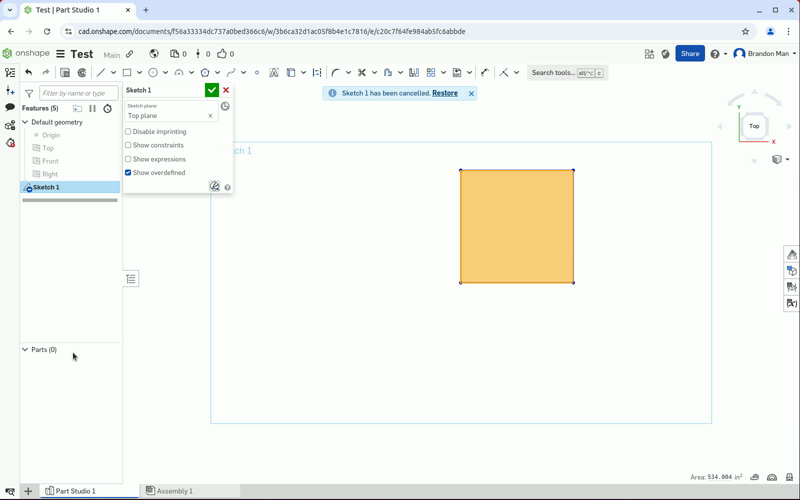
key(shift+e)
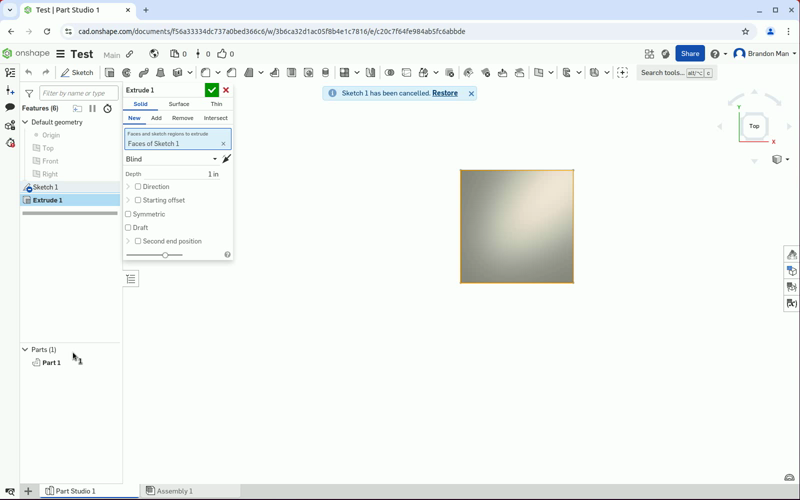
mouse_move(143, 106)
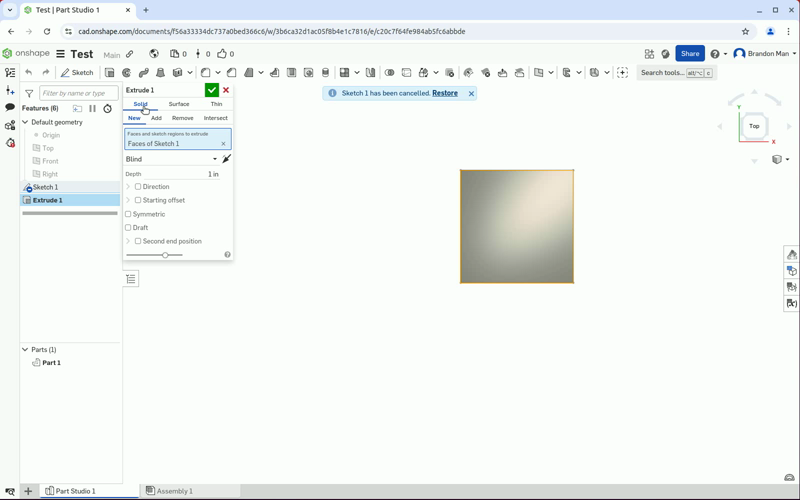
click(143, 106)
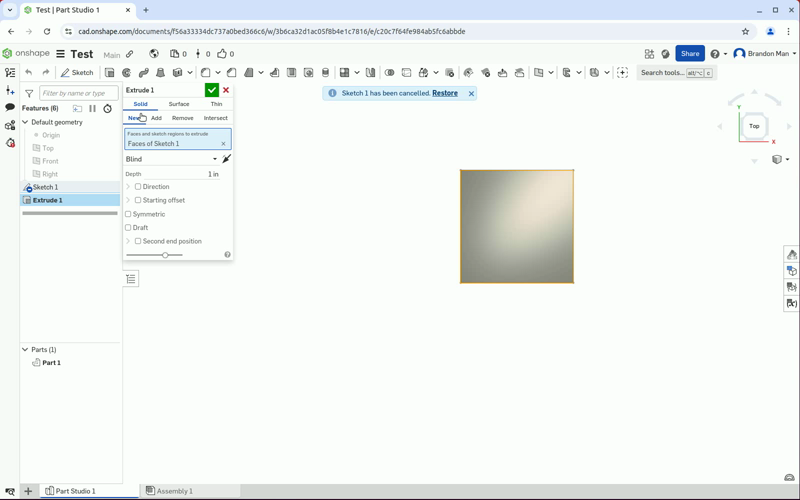
mouse_move(137, 120)
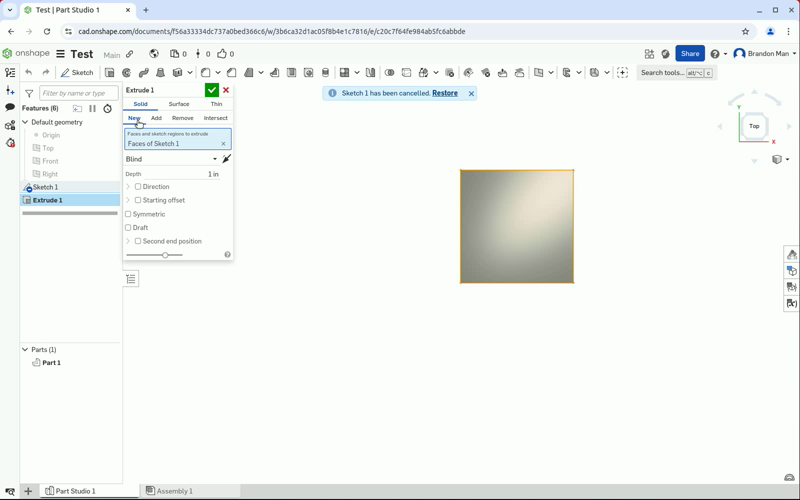
click(137, 120)
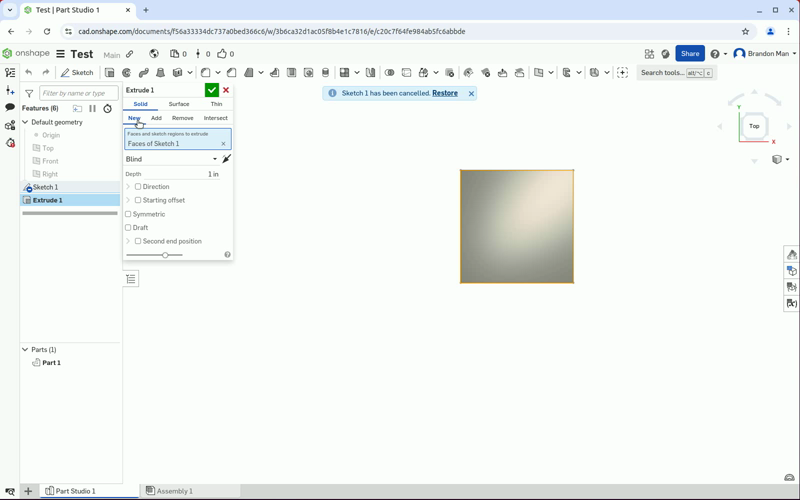
key(tab, 4)
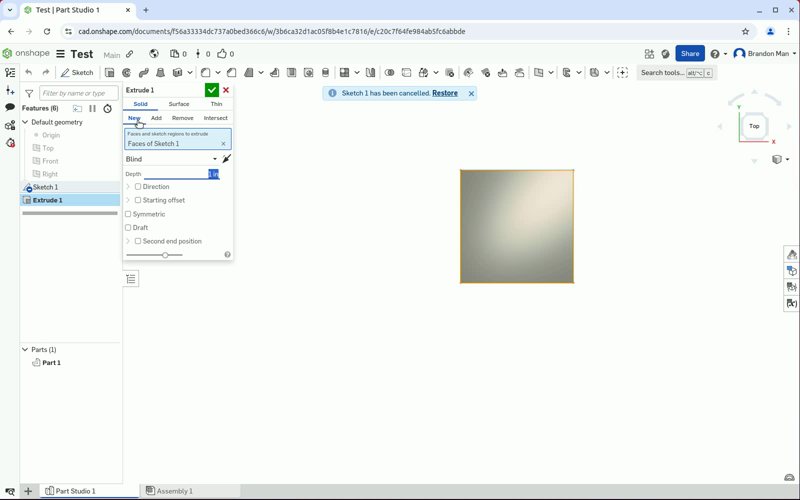
text(11.554)
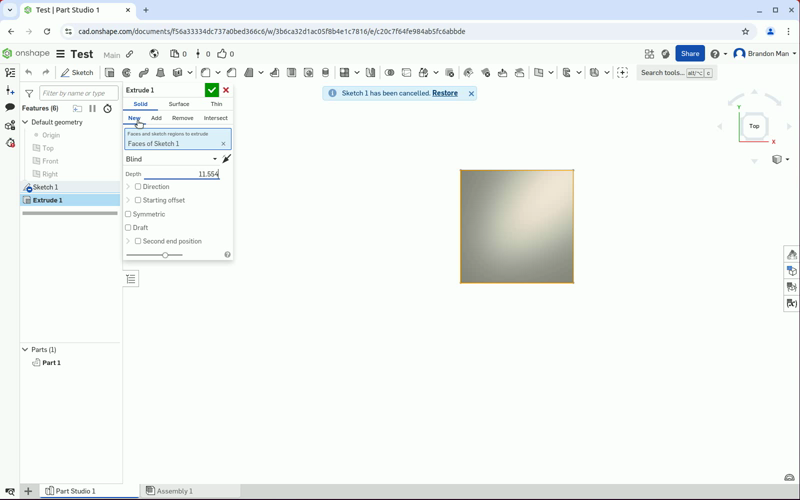
key(enter)
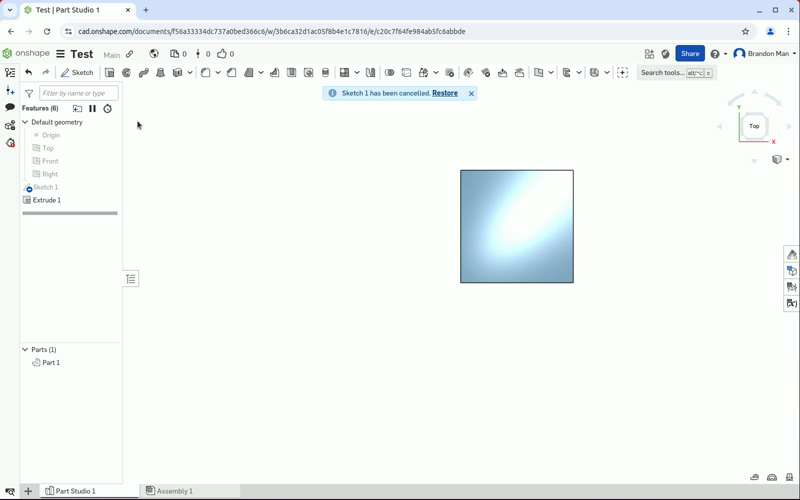
key(shift+h)
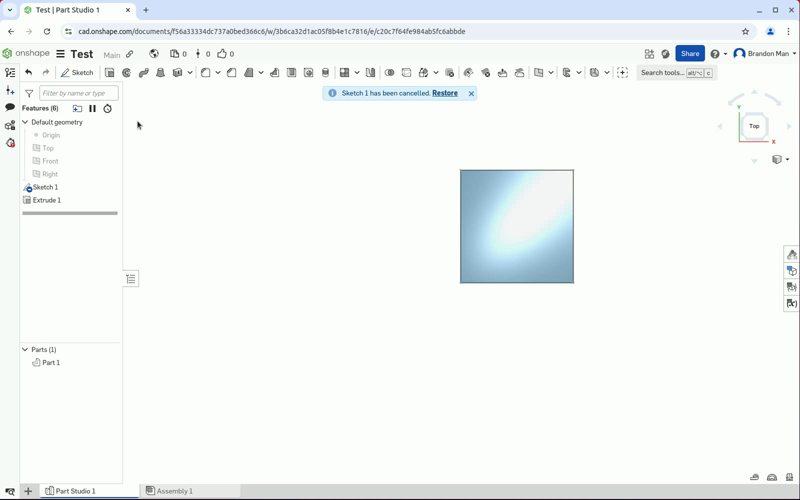
key(shift+h)
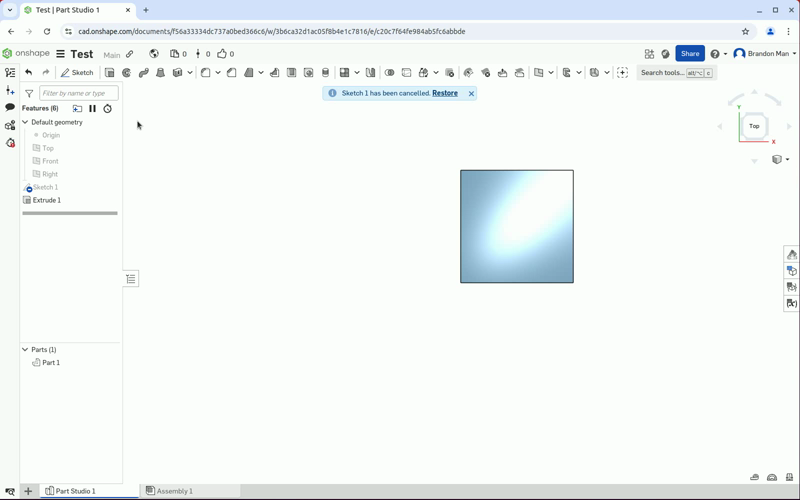
mouse_move(73, 189)
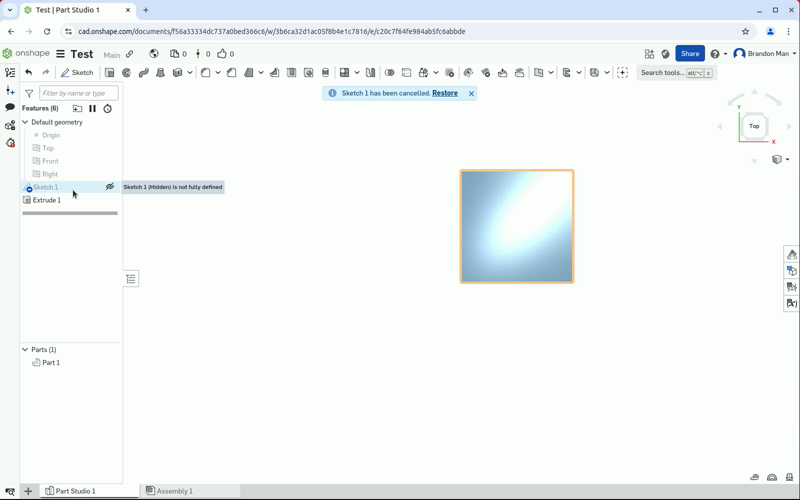
click(73, 189)
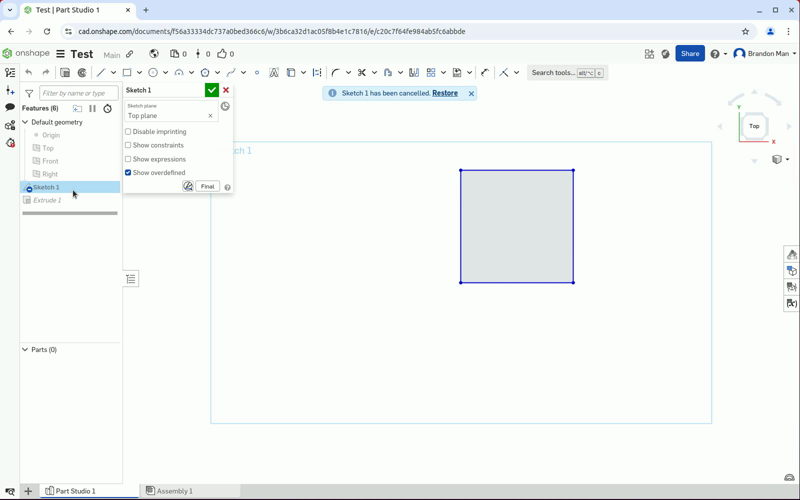
mouse_move(229, 92)
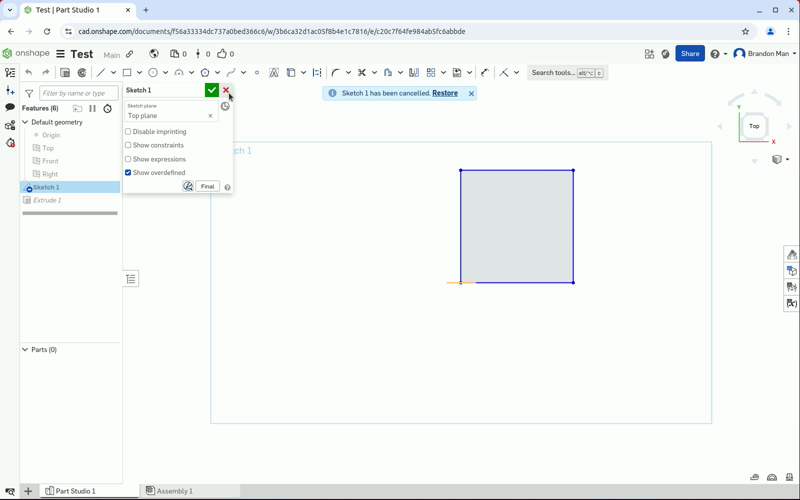
click(229, 92)
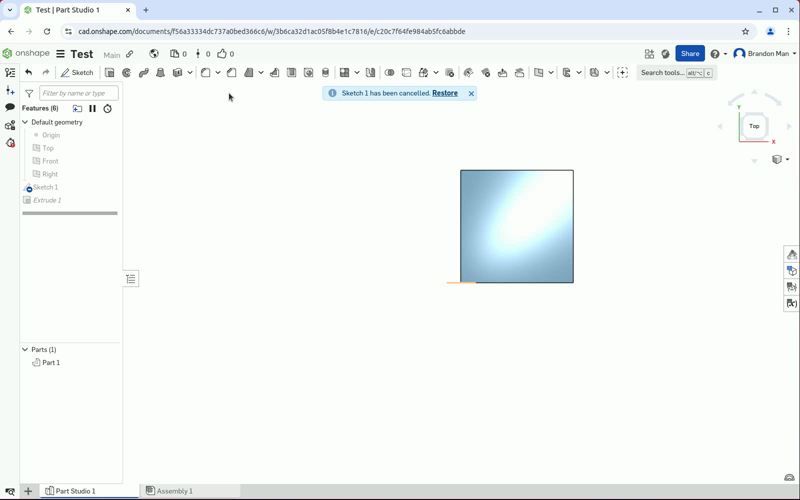
mouse_move(541, 75)
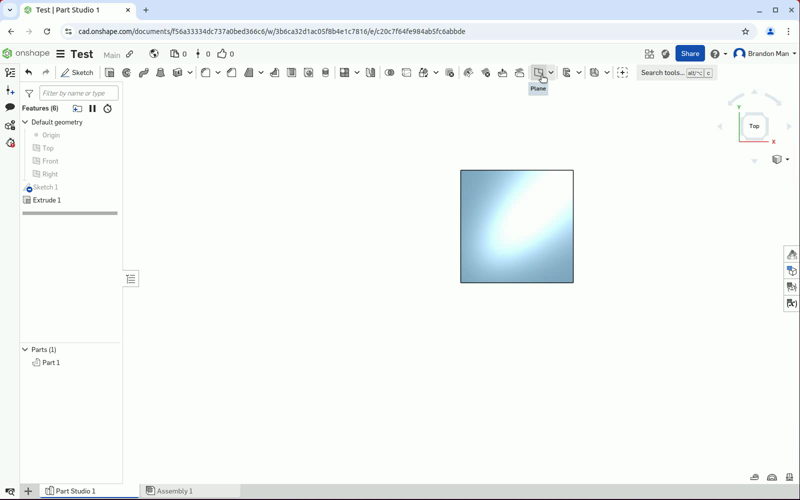
click(541, 75)
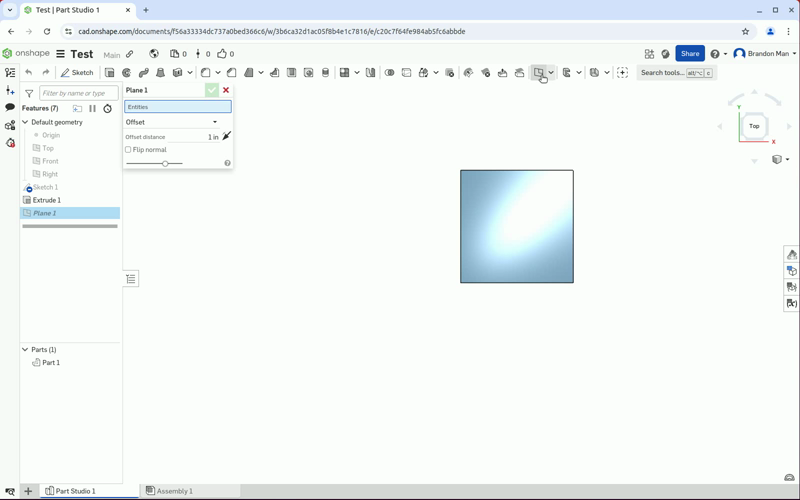
mouse_move(73, 150)
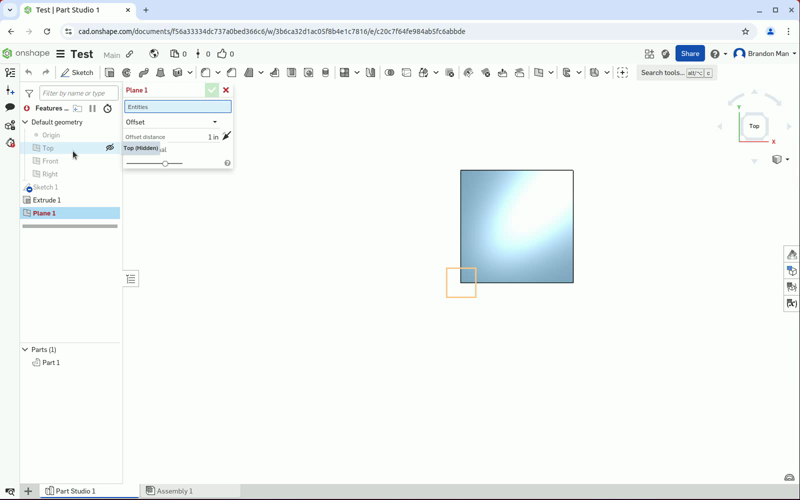
click(73, 150)
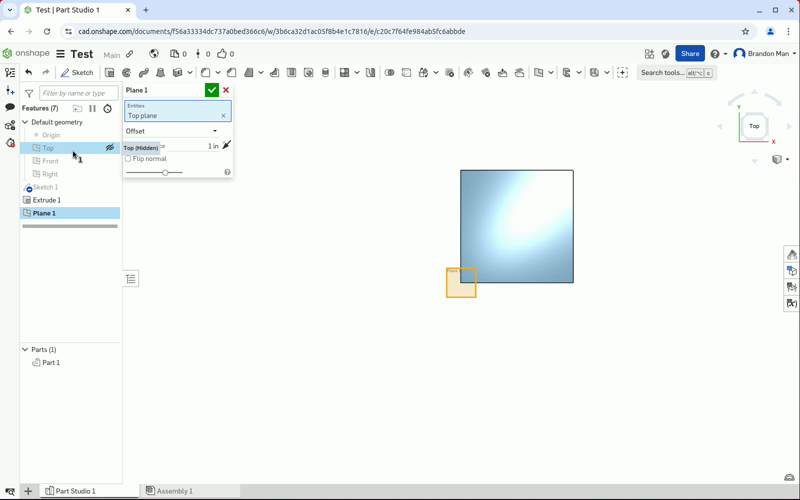
key(tab, 2)
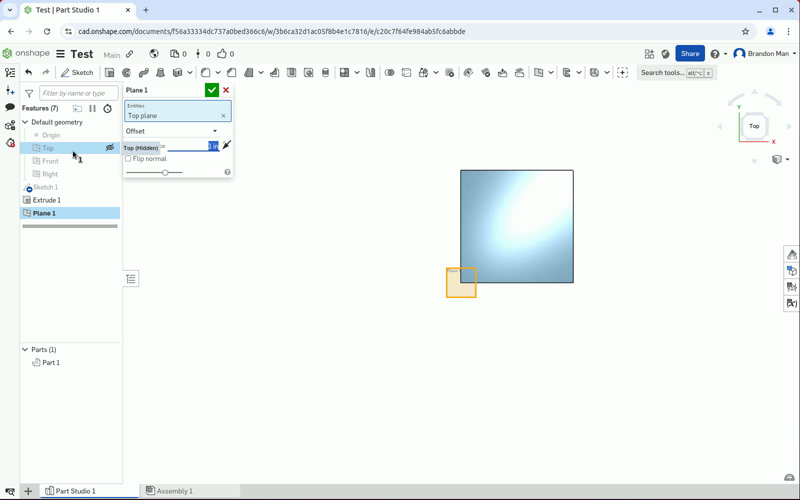
text(11.554)
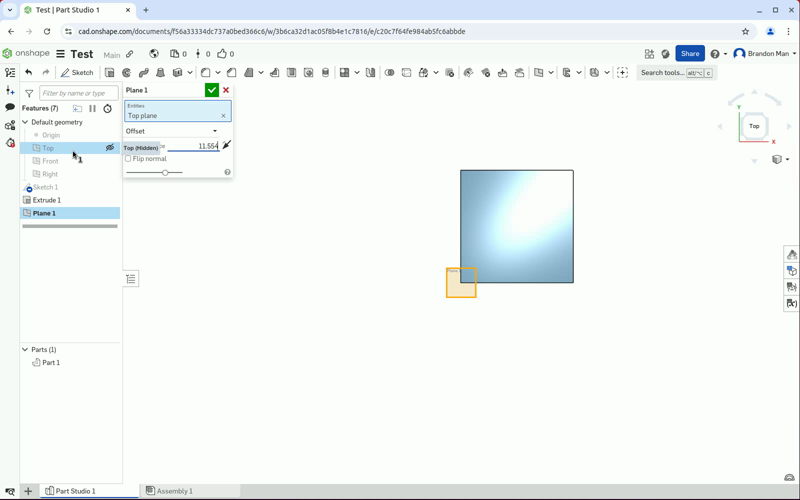
key(enter, 2)
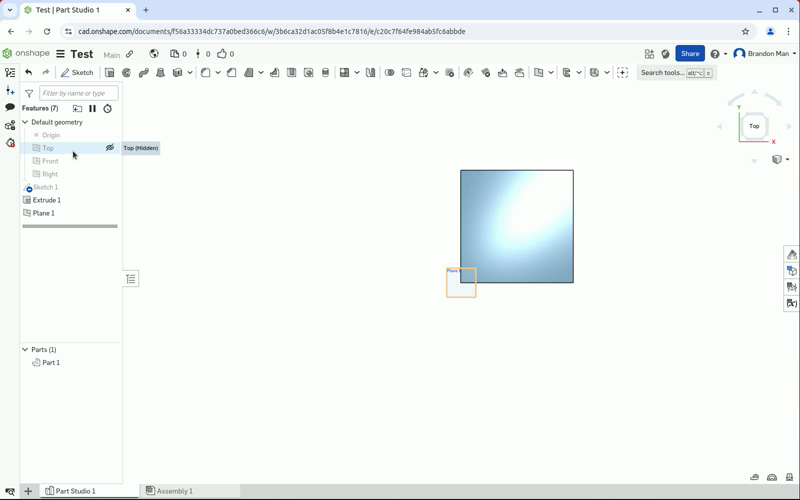
key(shift+s)
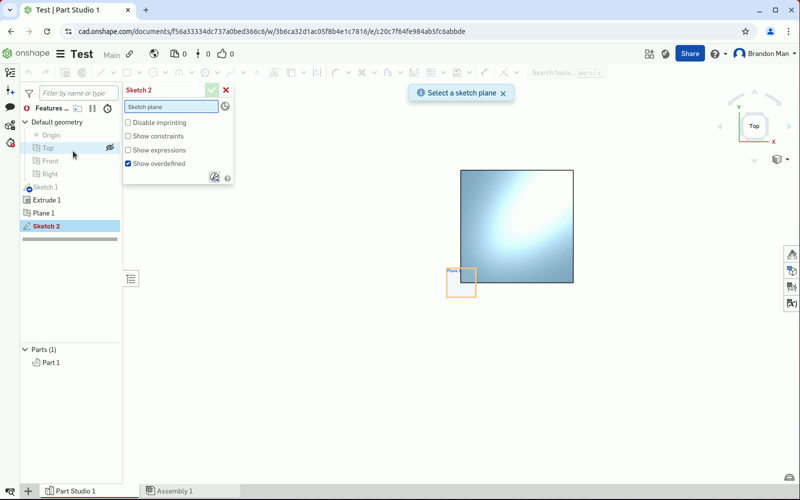
mouse_move(73, 215)
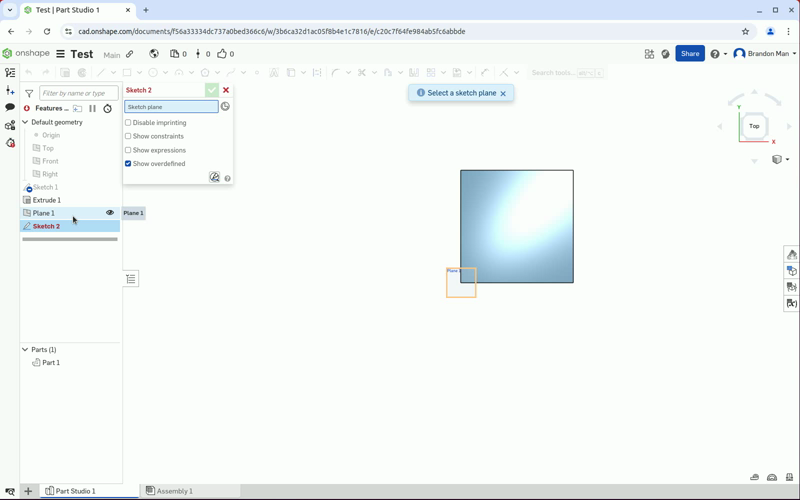
click(73, 215)
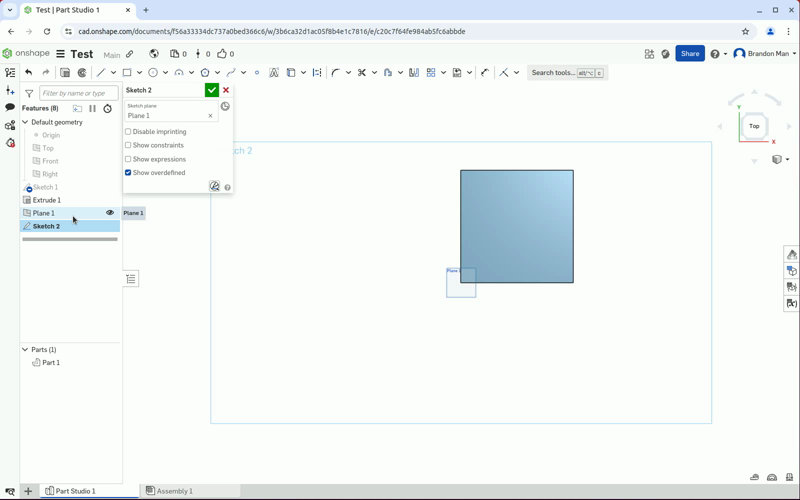
mouse_move(73, 352)
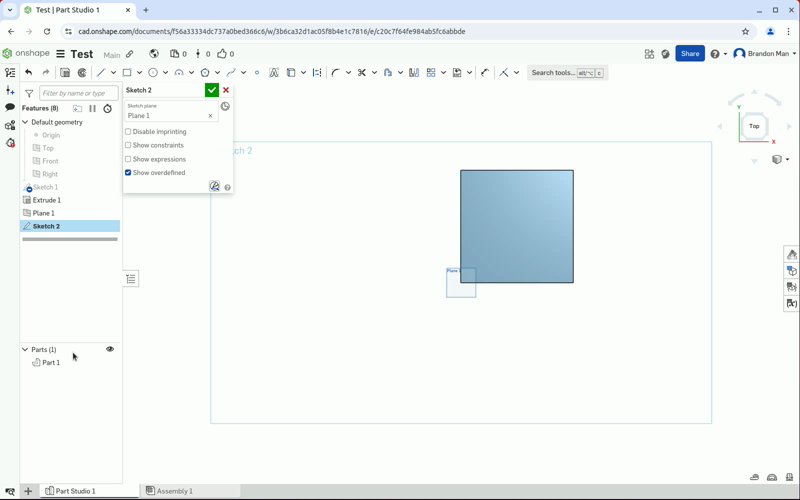
key(y)
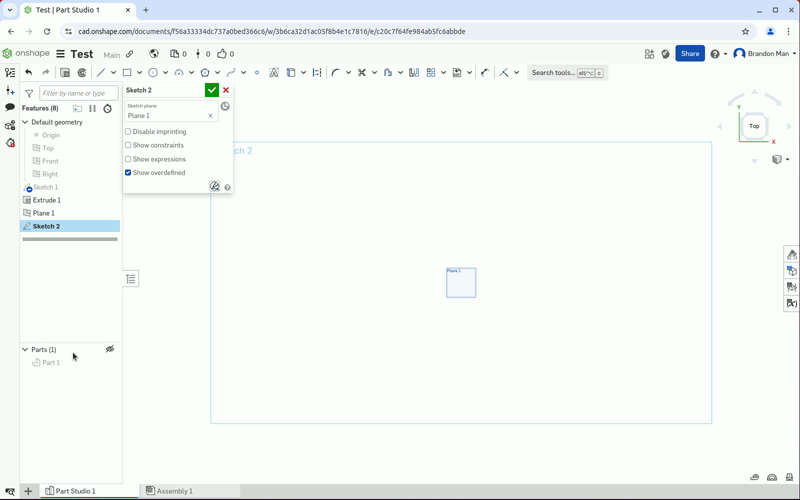
key(c)
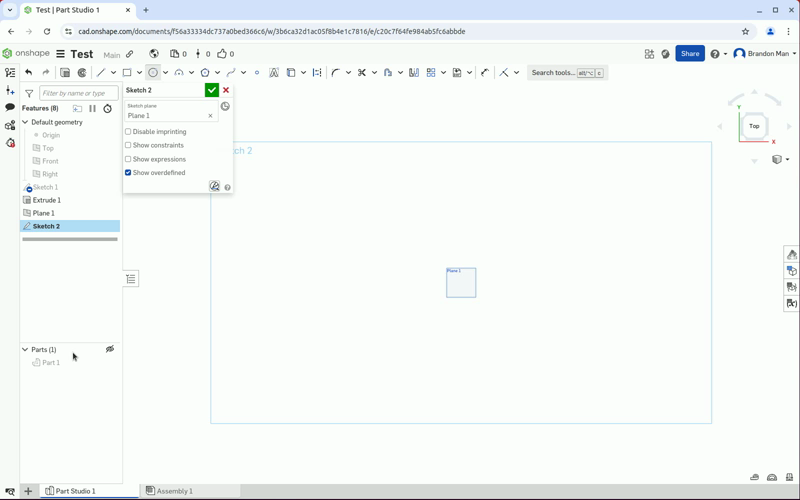
key_down(shift)
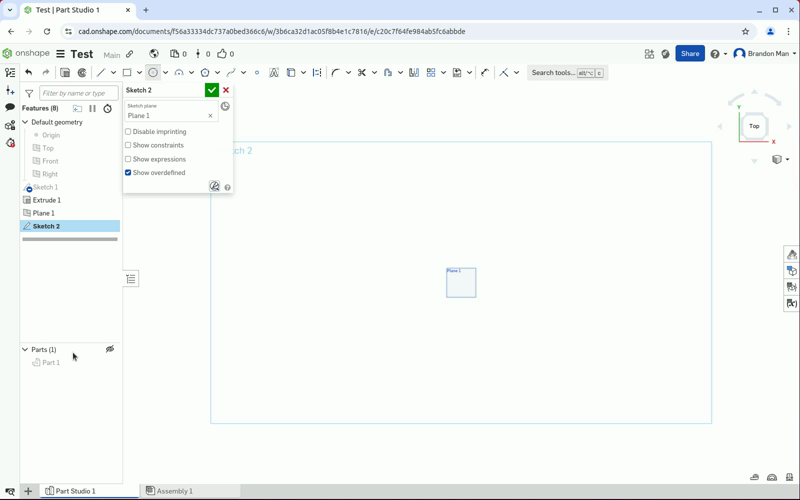
mouse_move(517, 226)
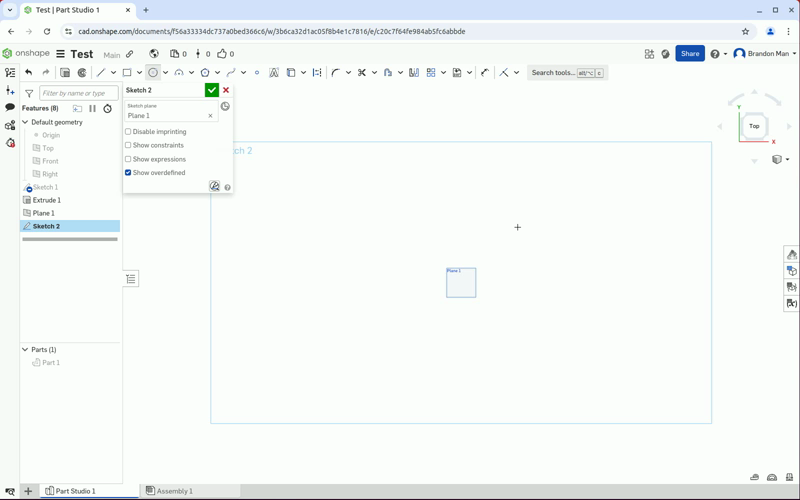
click(517, 226)
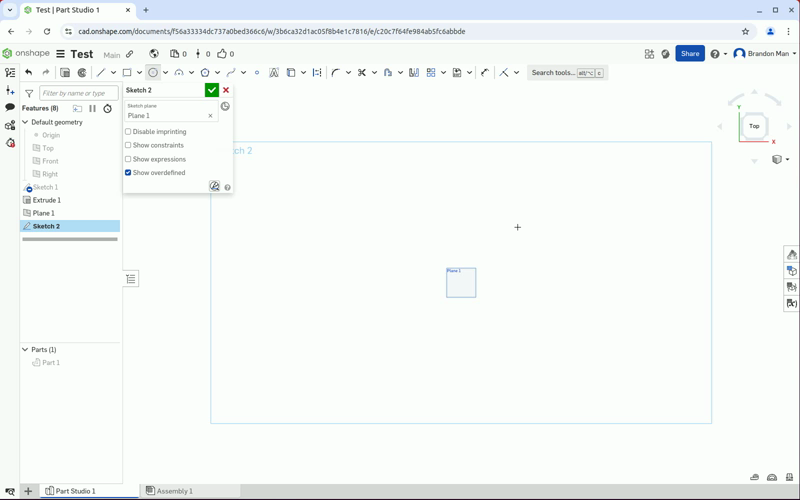
key_up(shift)
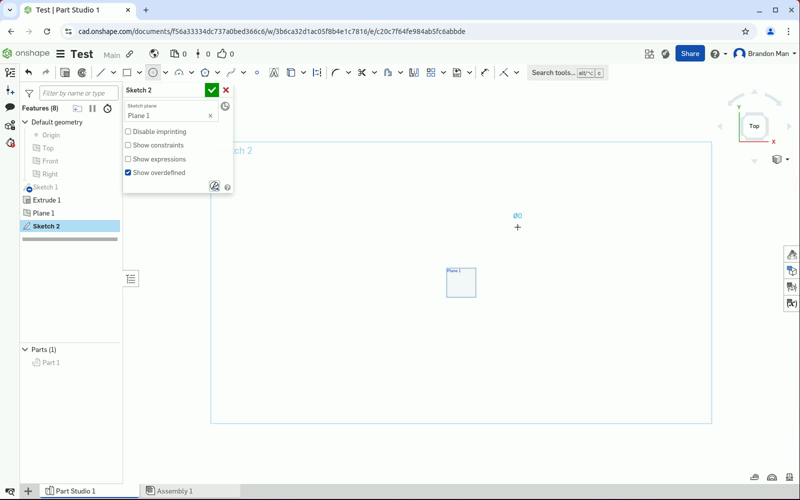
mouse_move(574, 226)
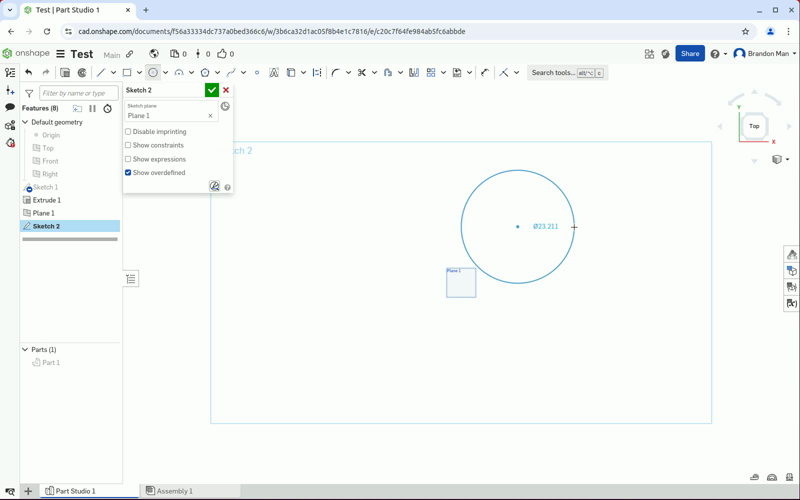
click(574, 226)
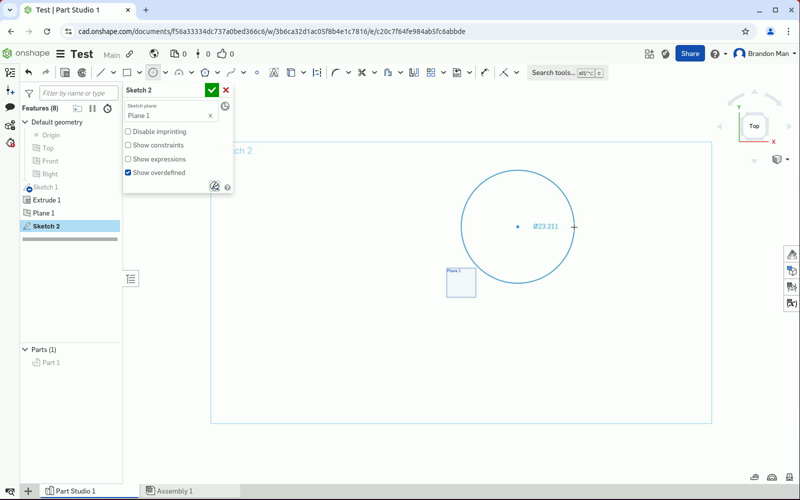
key(esc)
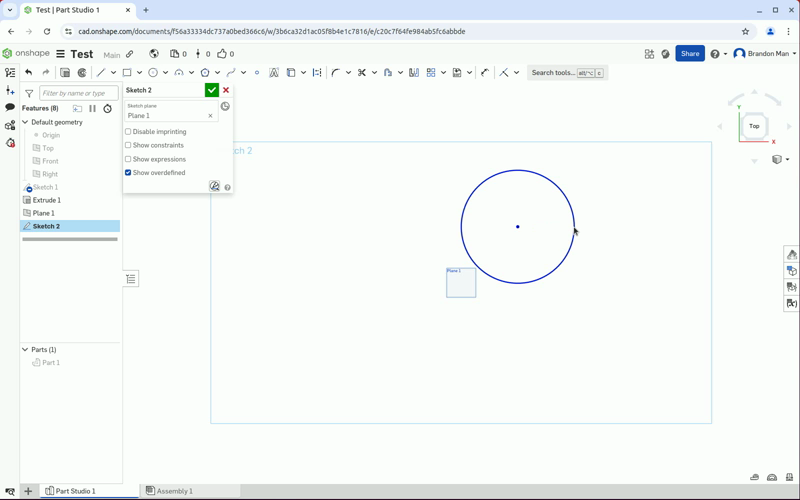
mouse_move(529, 253)
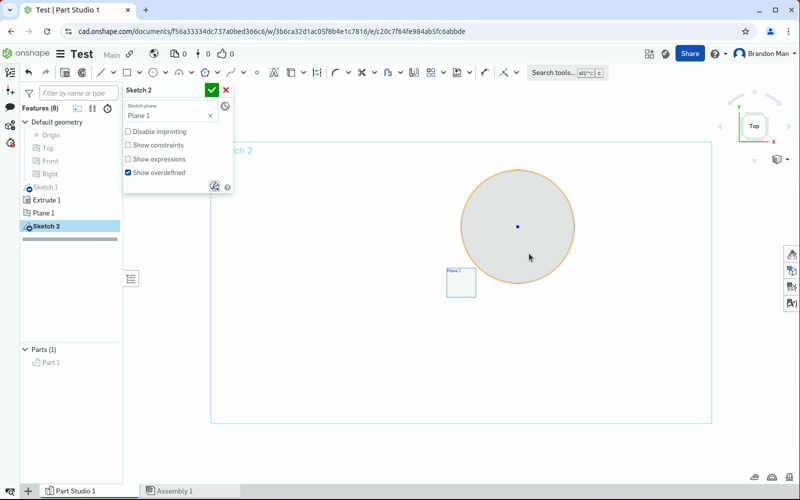
click(529, 253)
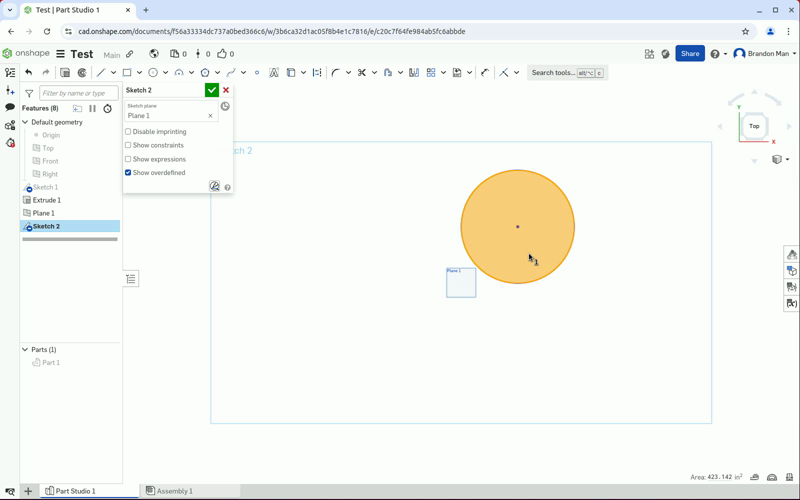
mouse_move(73, 352)
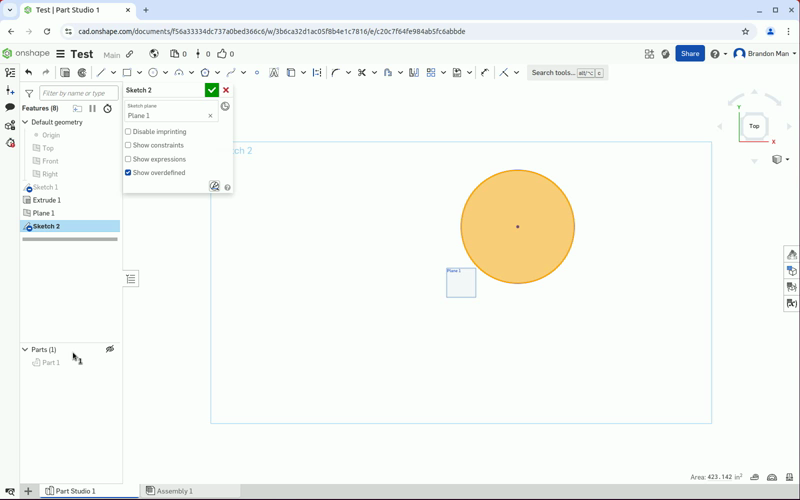
key(shift+y)
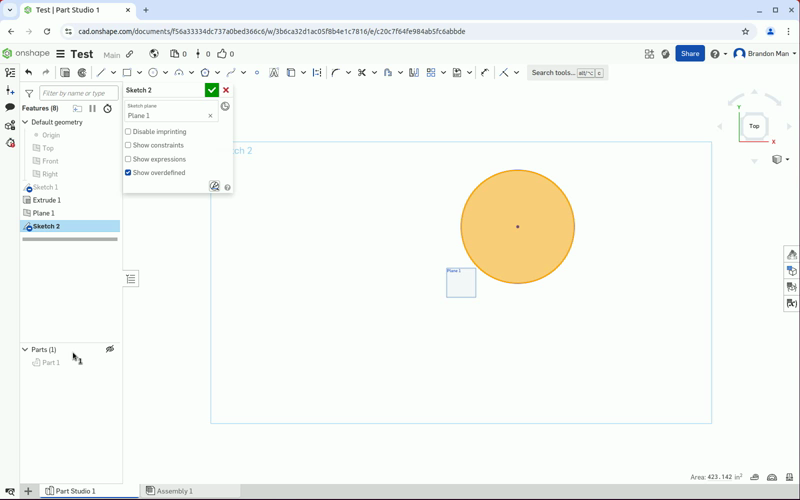
key(shift+e)
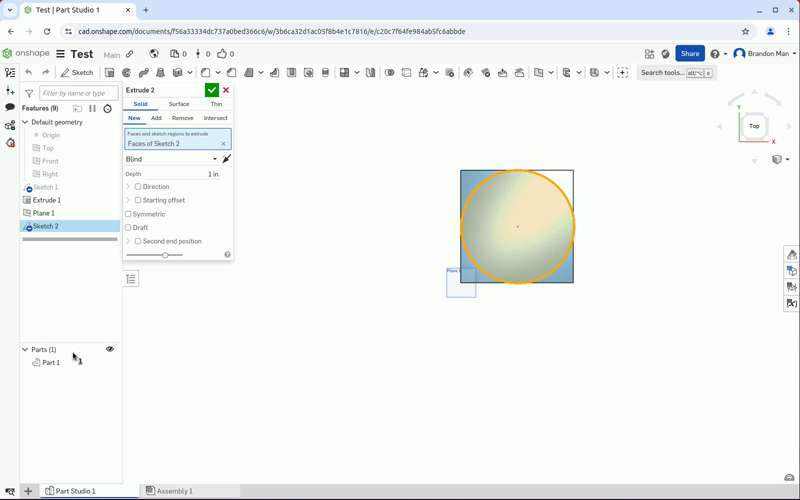
mouse_move(143, 106)
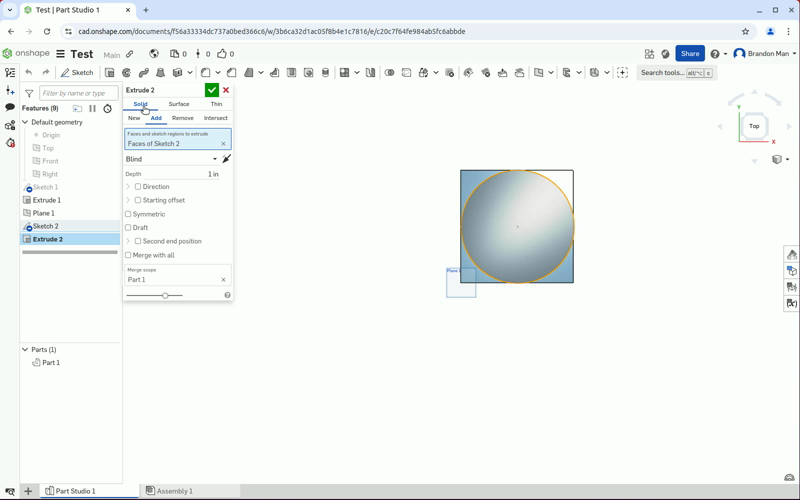
click(143, 106)
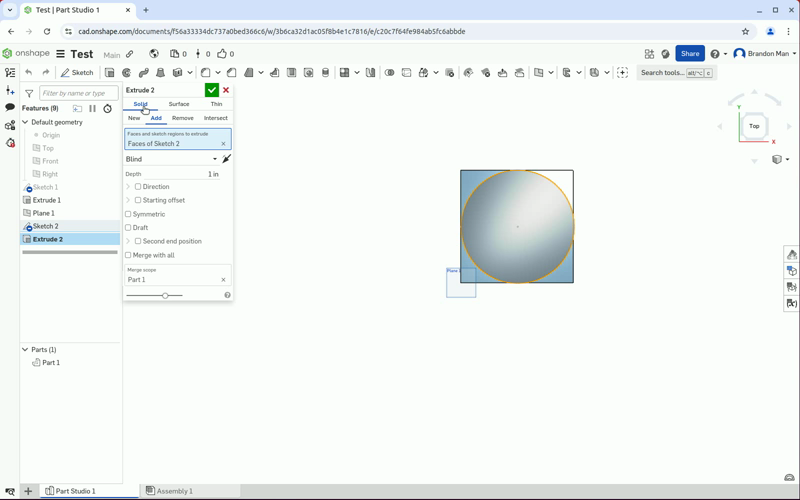
mouse_move(137, 120)
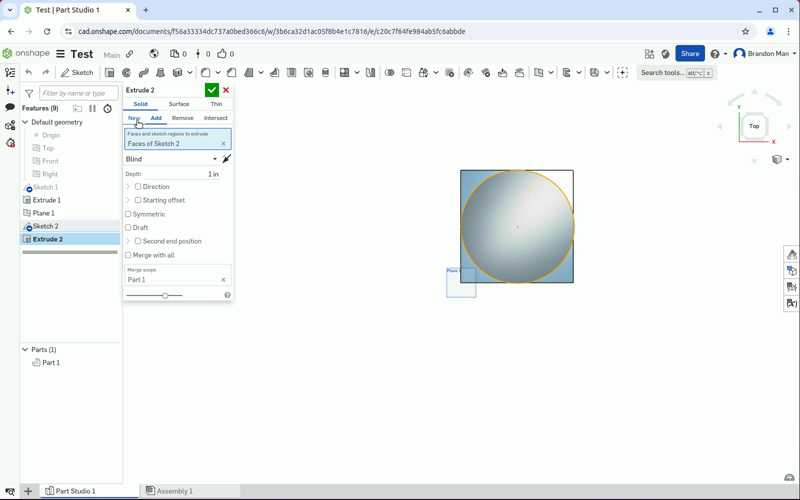
click(137, 120)
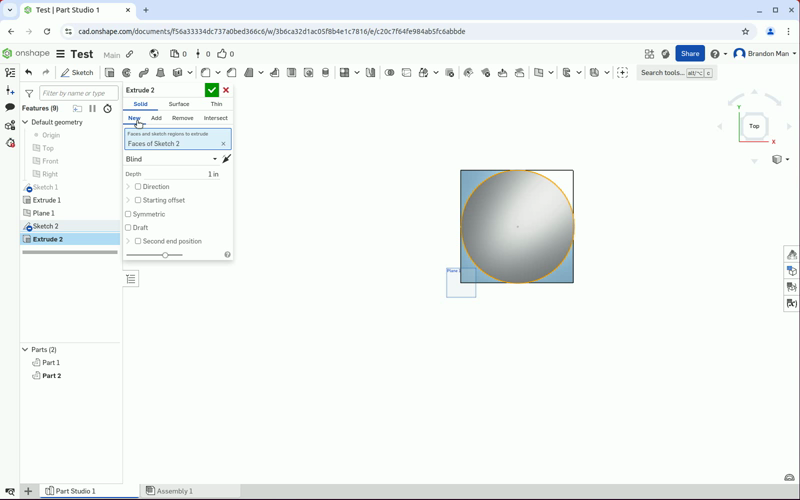
key(tab, 4)
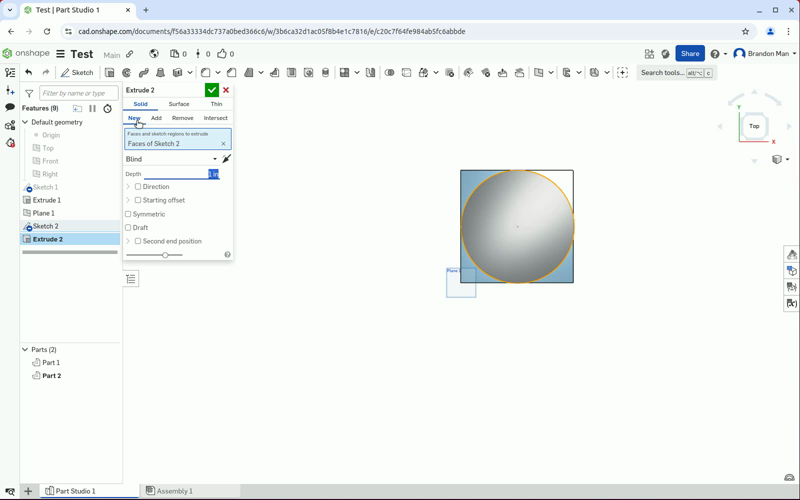
text(11.554)
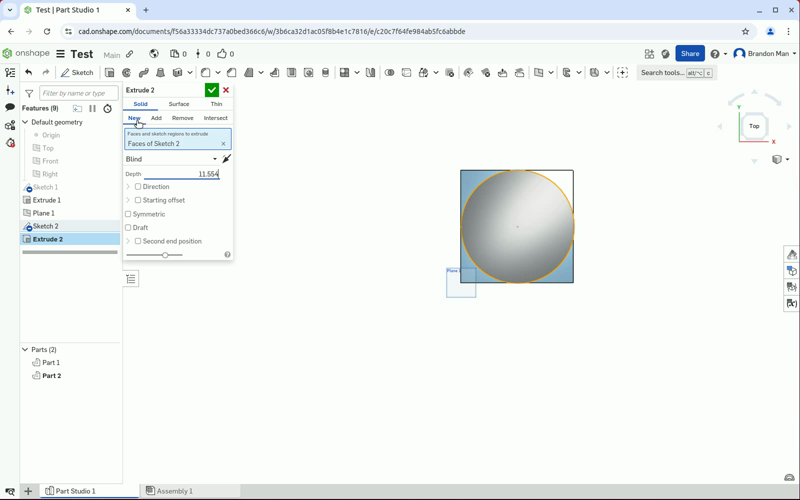
key(enter)
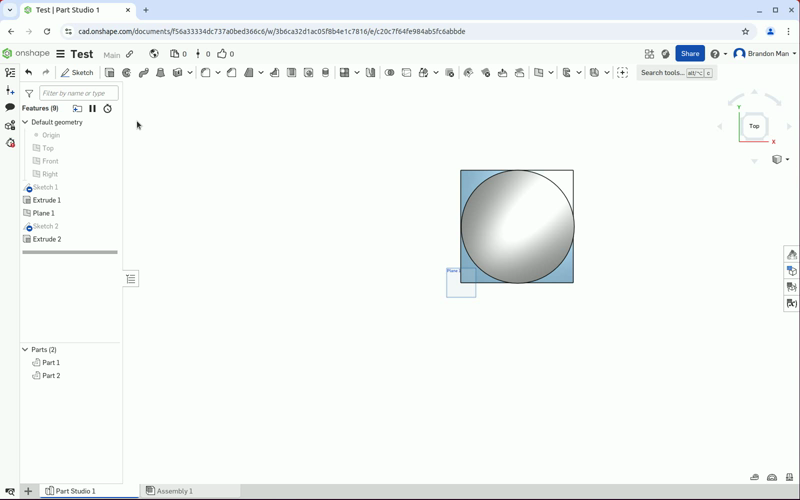
key(shift+h)
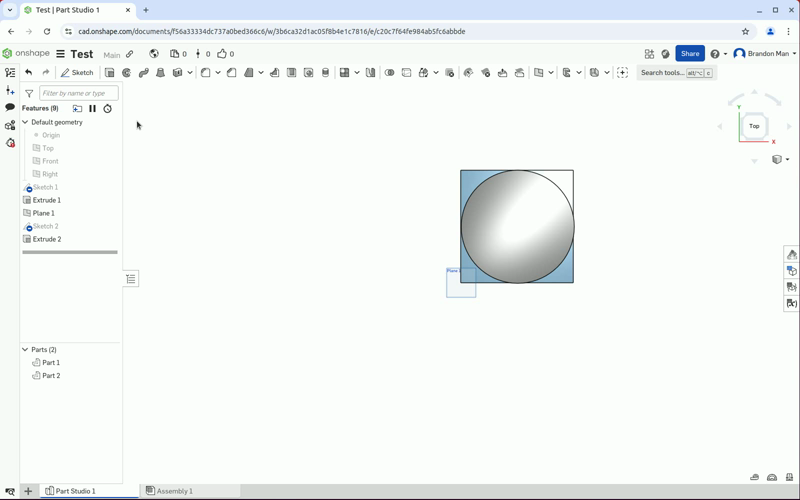
key(shift+h)
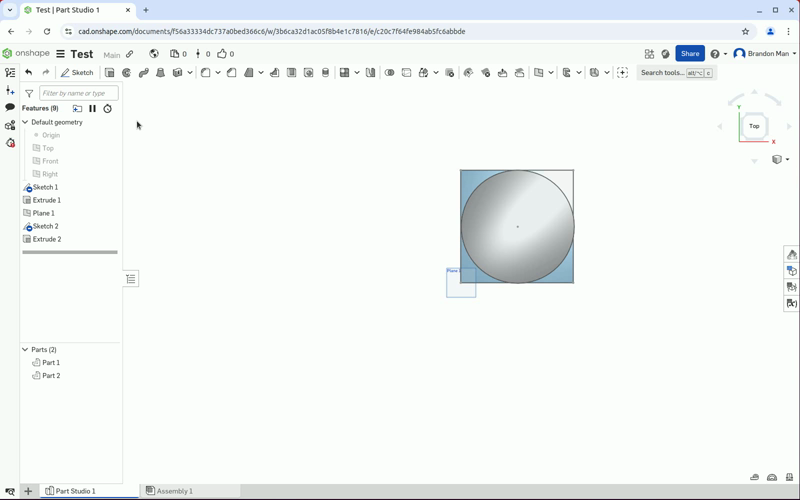
key(shift+7)
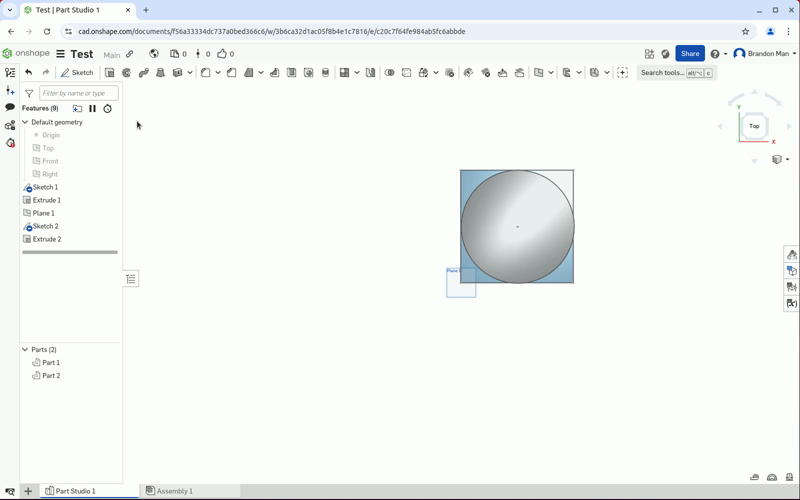
key(up, 3)
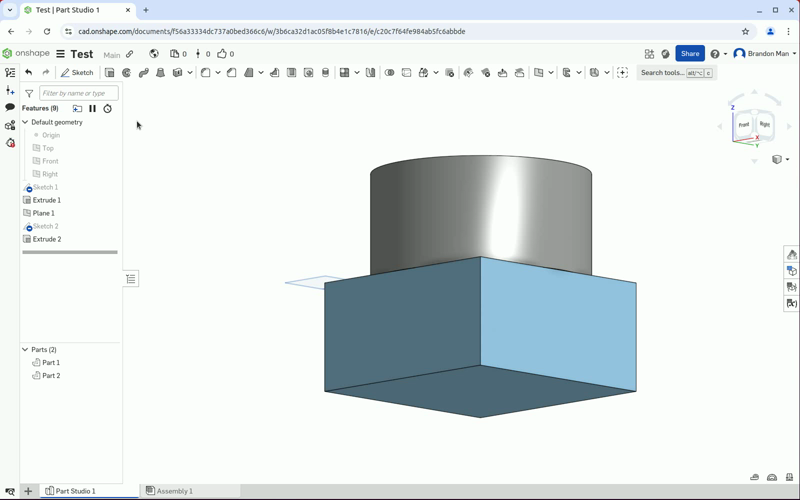
key(left, 3)
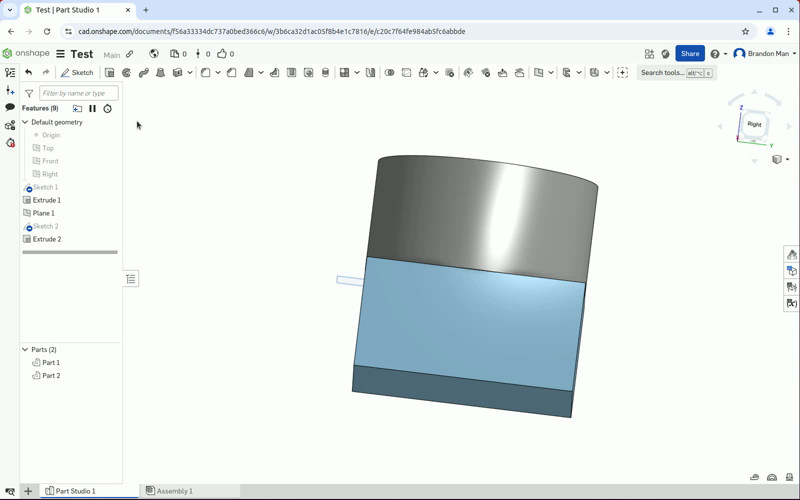
key(right, 3)
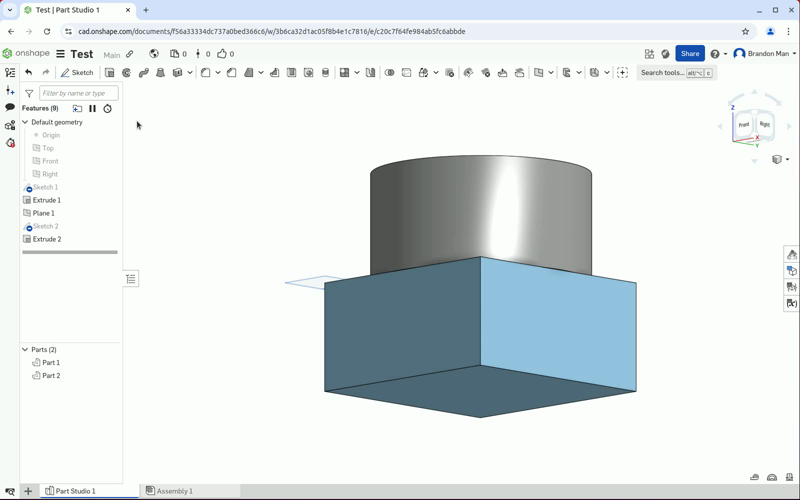
key(down, 3)
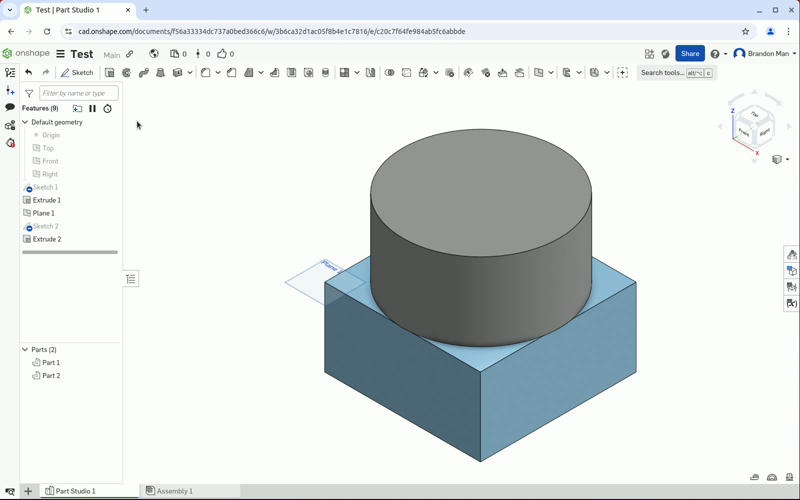
mouse_move(73, 189)
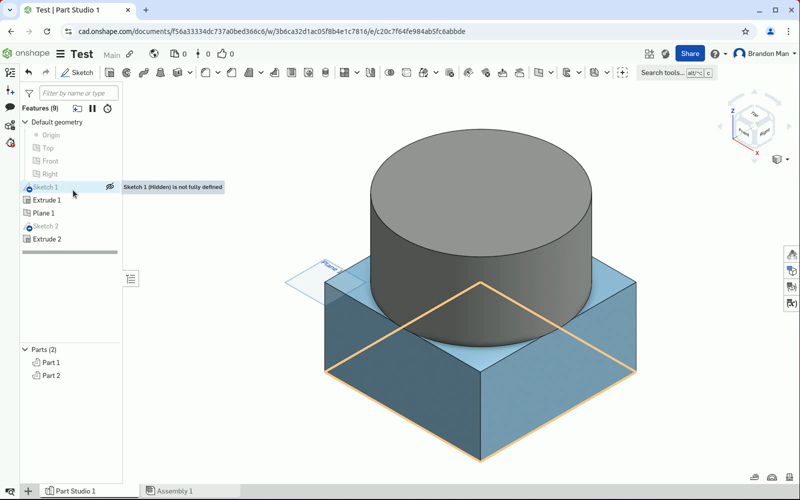
click(73, 189)